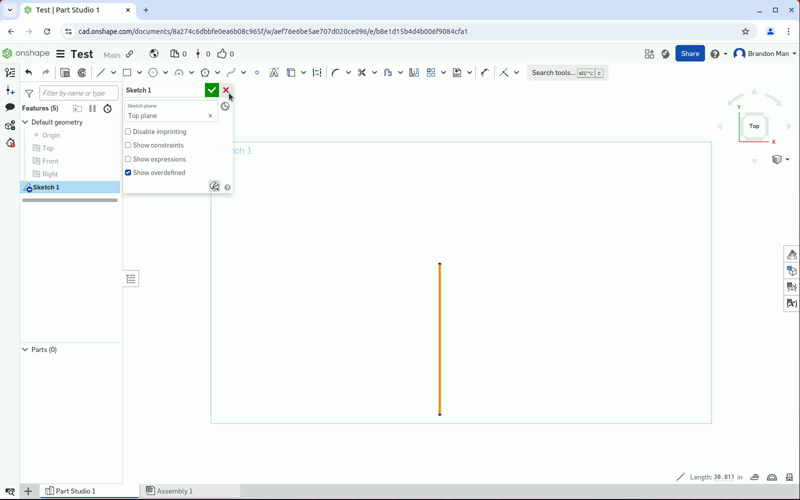
key(shift+h)
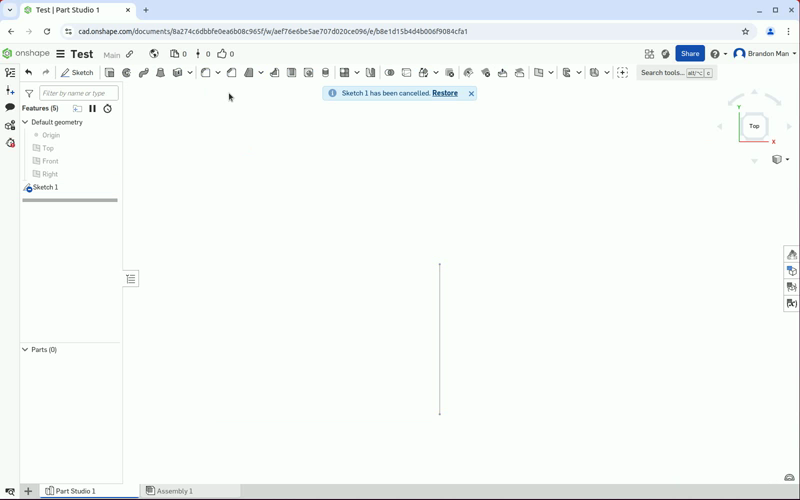
key(shift+s)
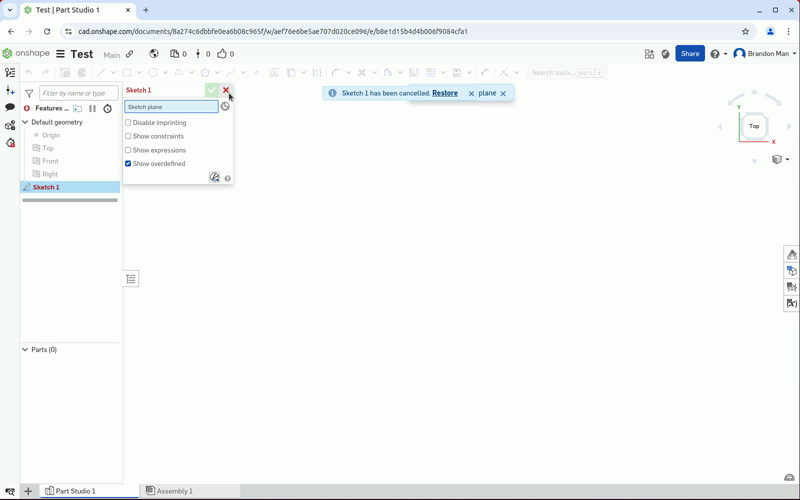
mouse_move(73, 150)
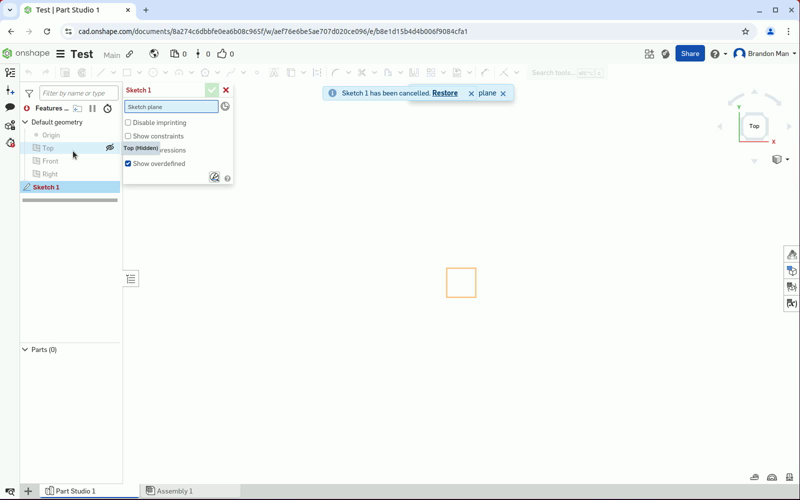
click(73, 150)
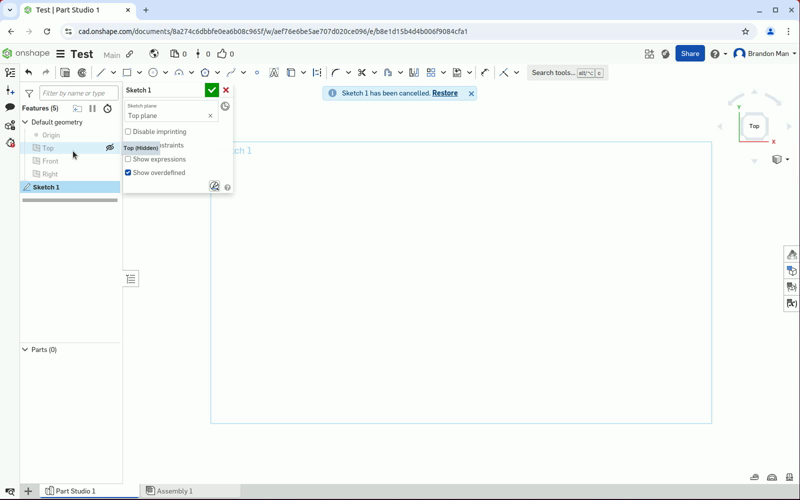
mouse_move(73, 352)
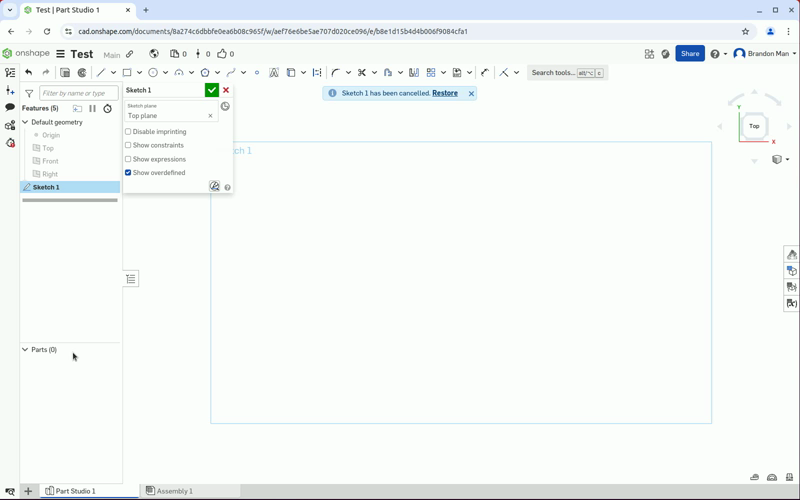
key(y)
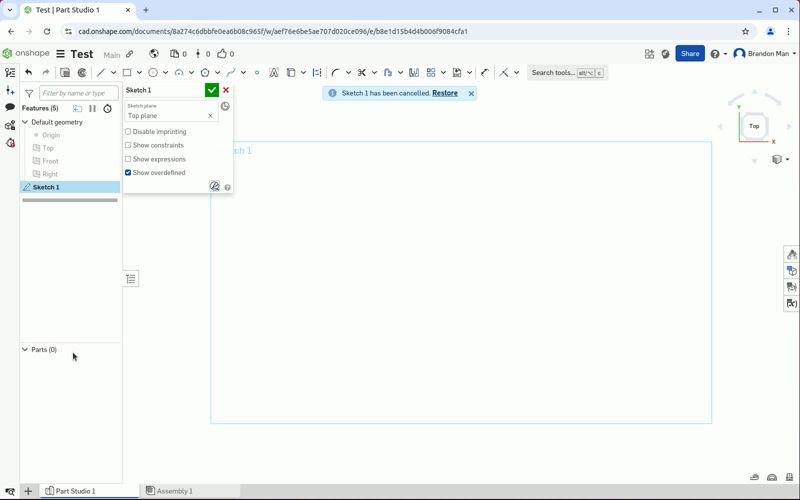
key(c)
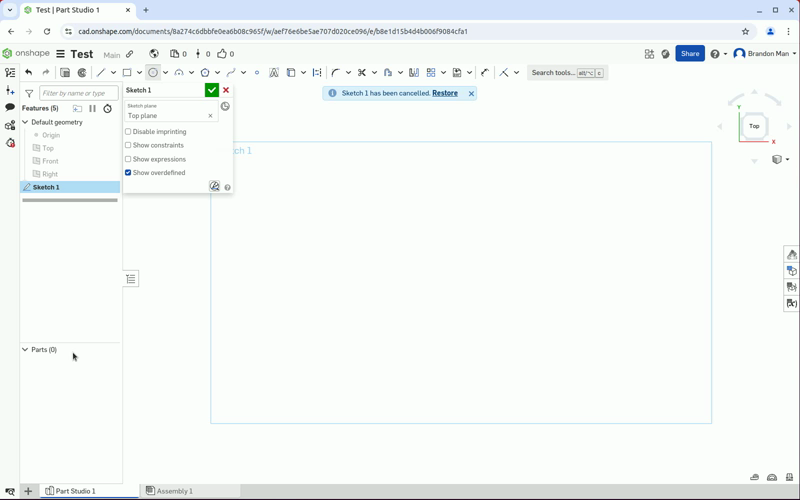
key_down(shift)
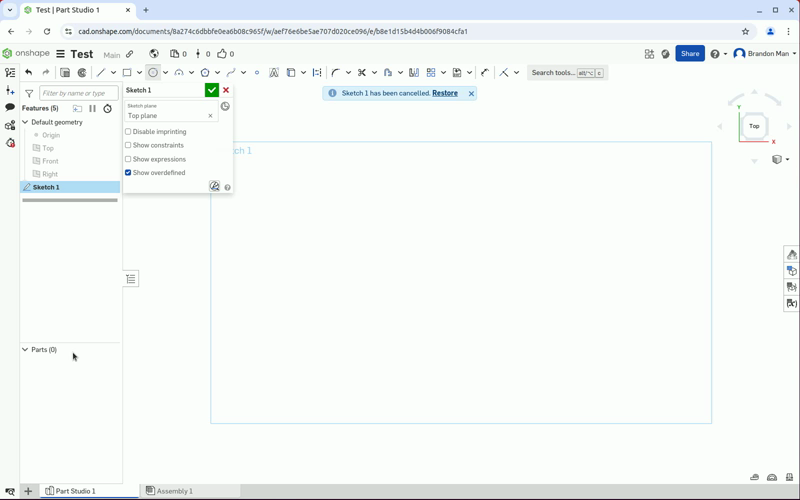
mouse_move(461, 282)
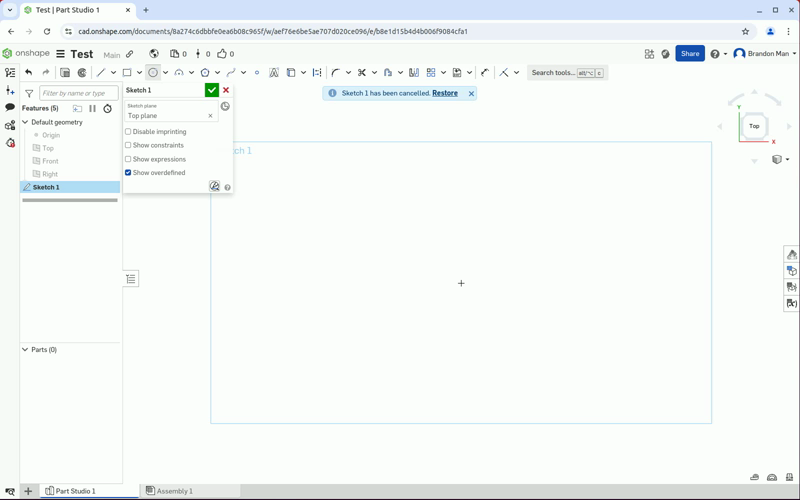
click(461, 282)
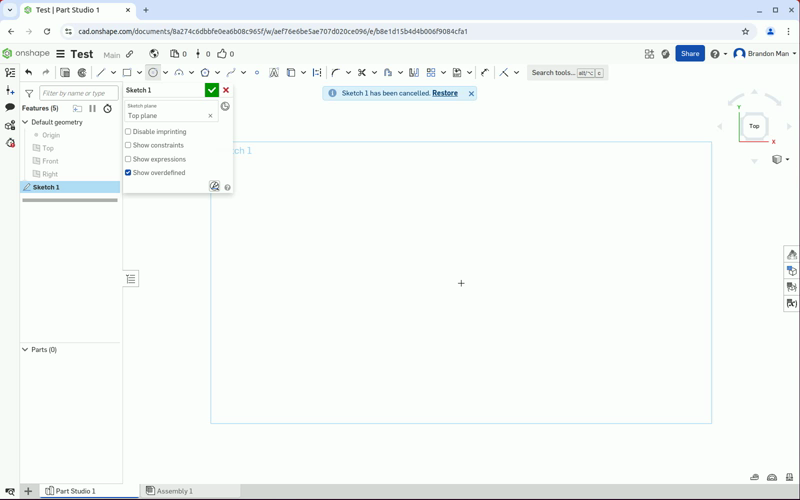
key_up(shift)
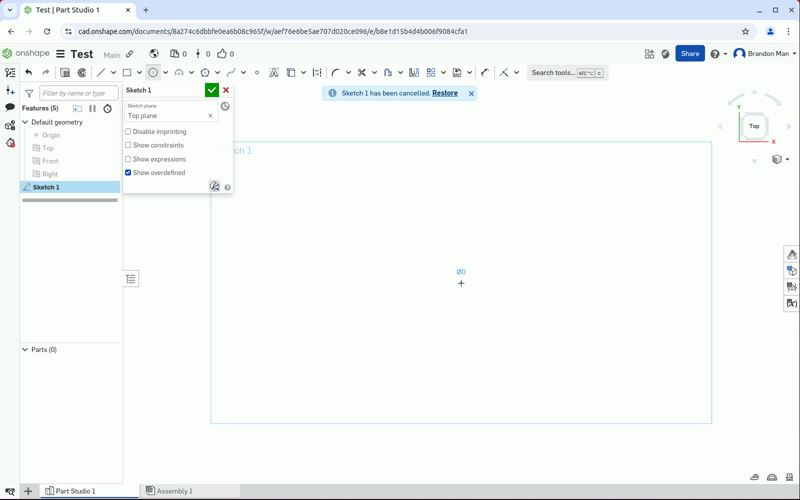
mouse_move(574, 282)
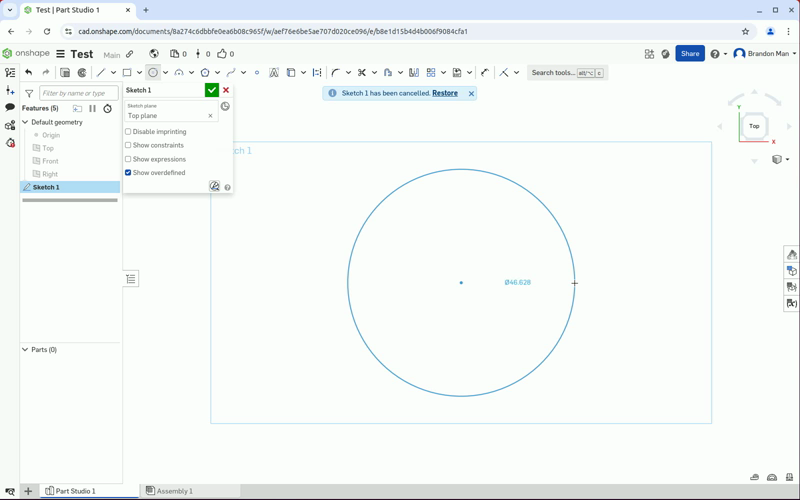
click(574, 282)
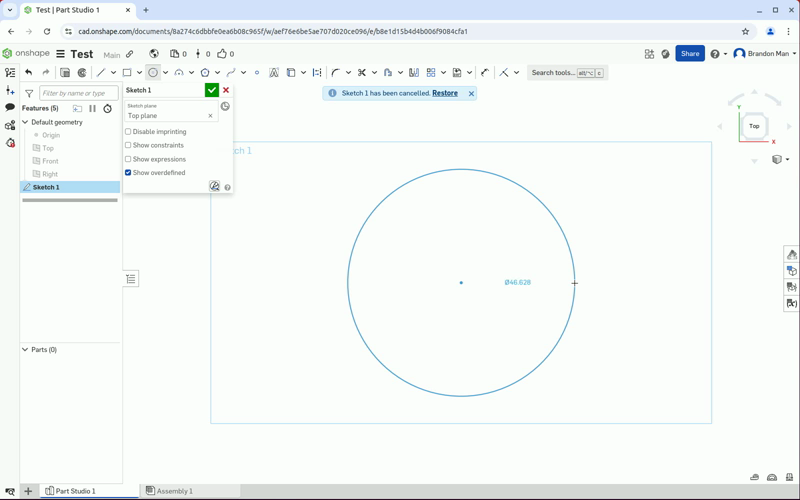
key(esc)
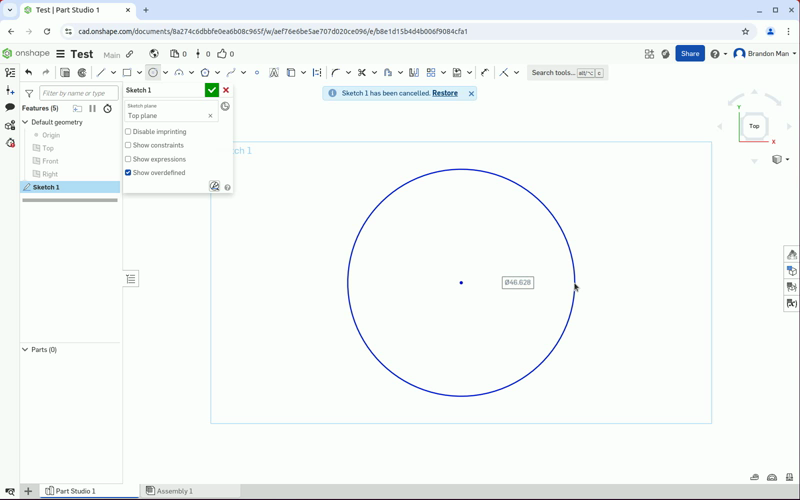
key(c)
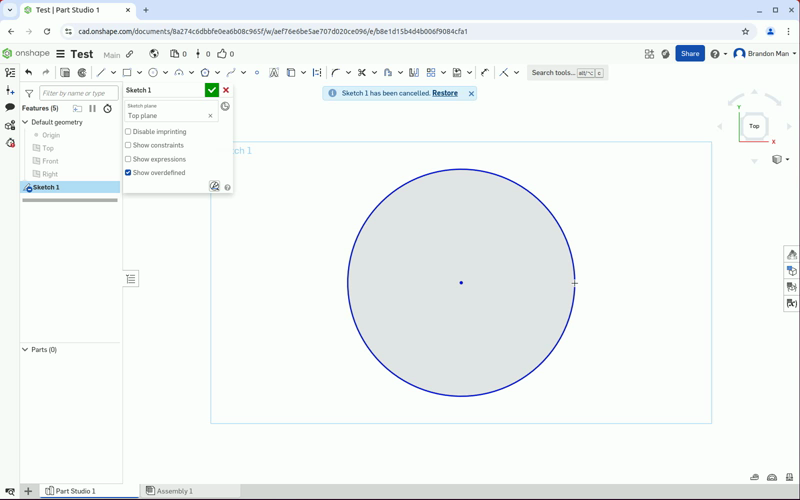
key_down(shift)
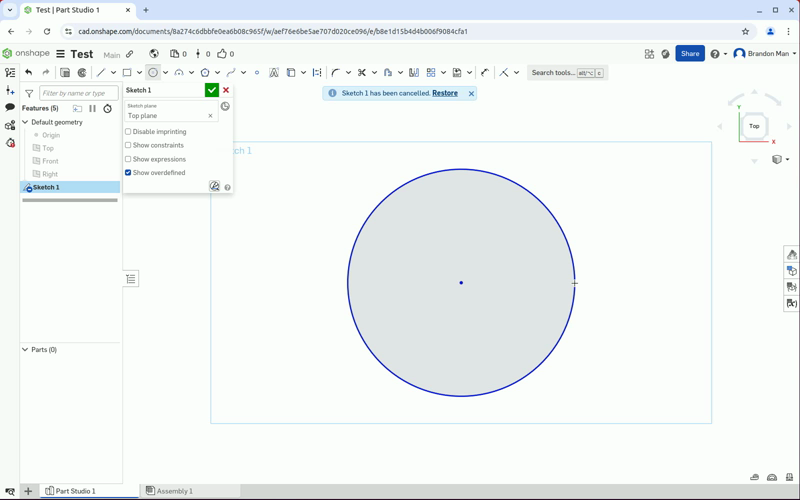
mouse_move(461, 282)
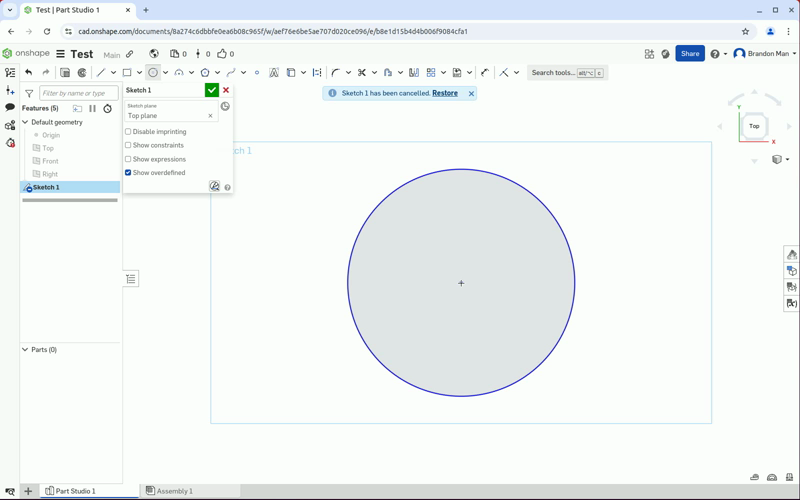
click(461, 282)
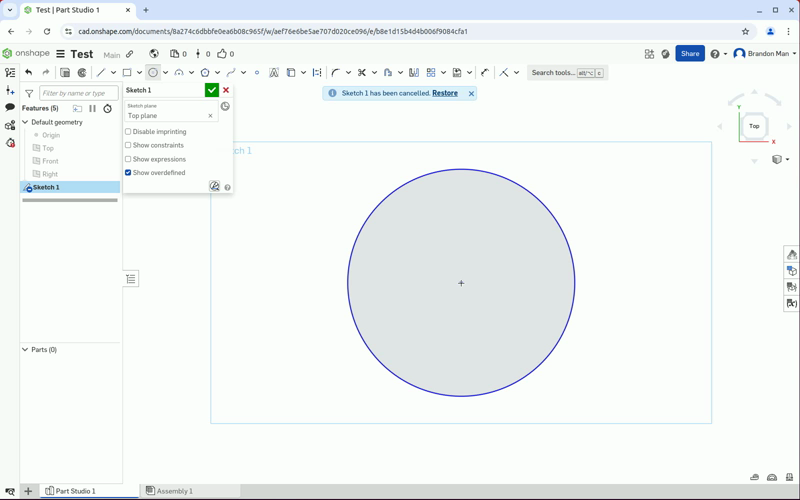
key_up(shift)
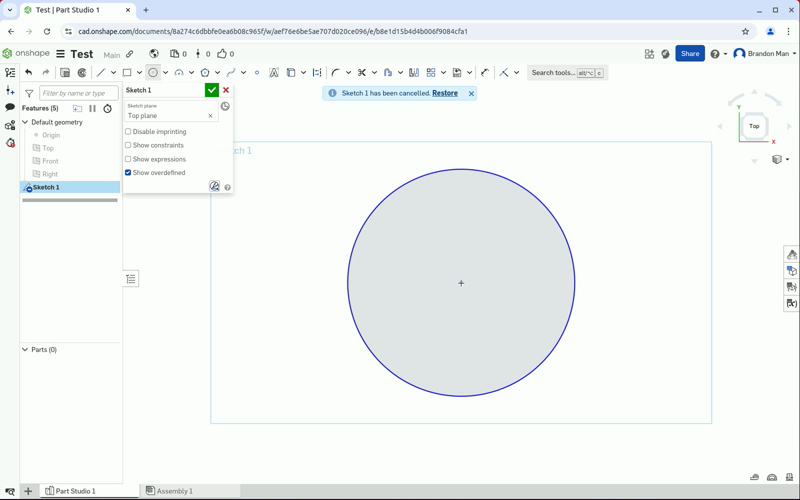
mouse_move(558, 282)
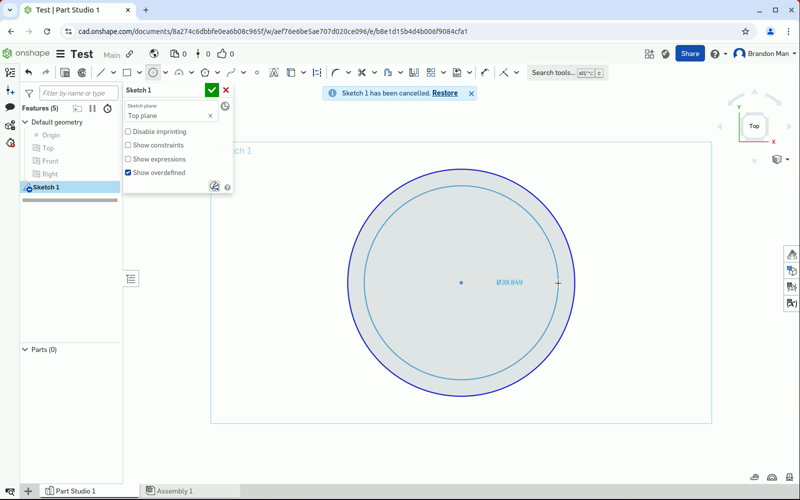
click(558, 282)
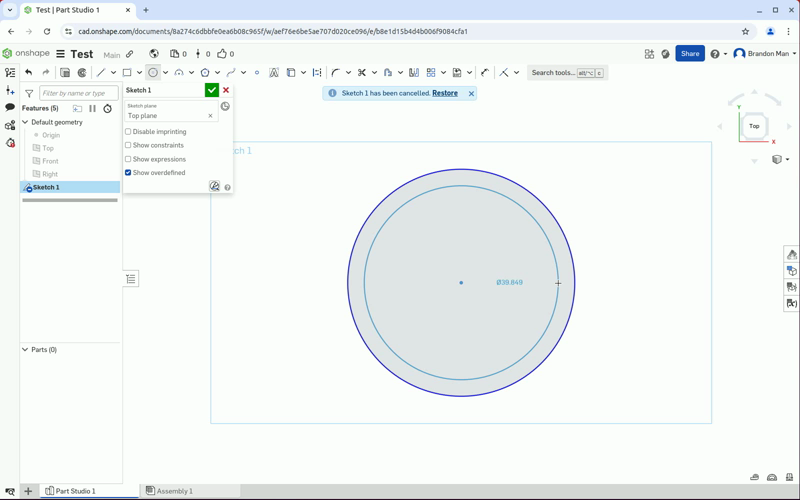
key(esc)
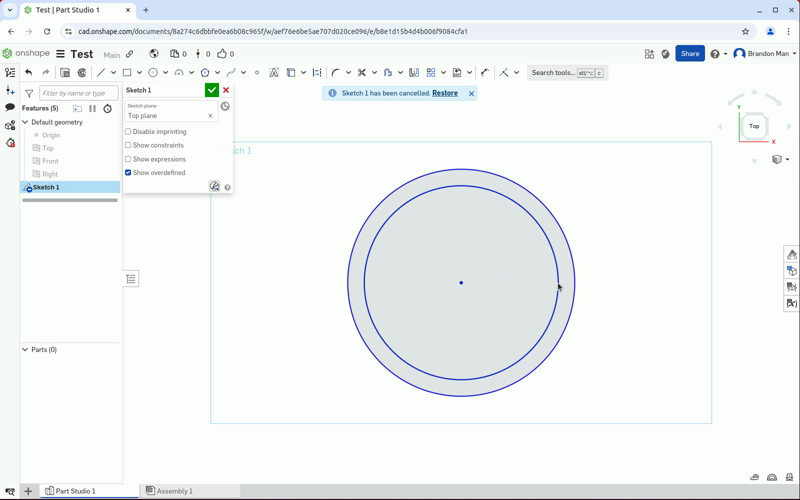
mouse_move(564, 301)
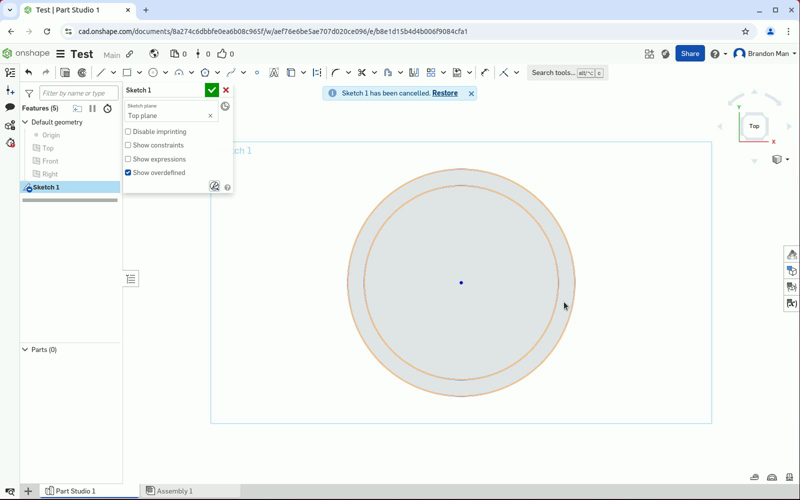
click(564, 301)
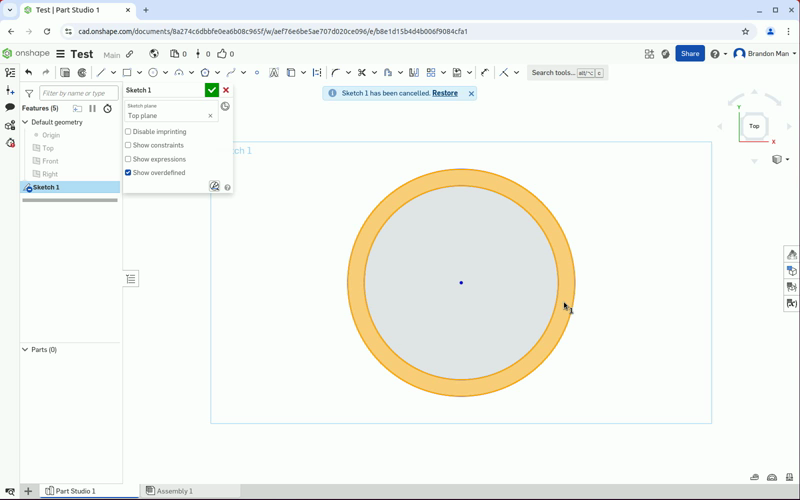
mouse_move(73, 352)
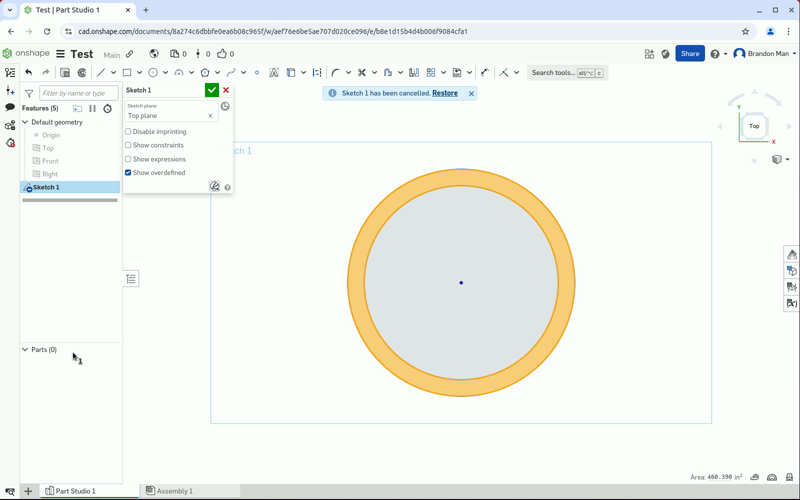
key(shift+y)
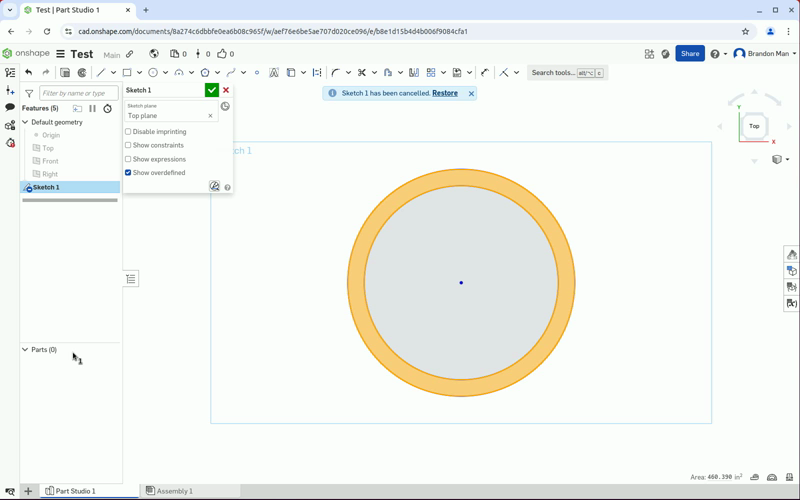
key(shift+e)
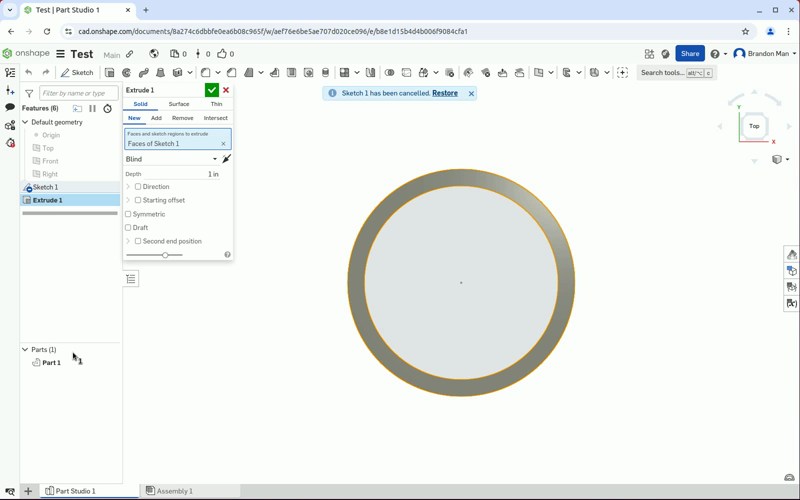
mouse_move(143, 106)
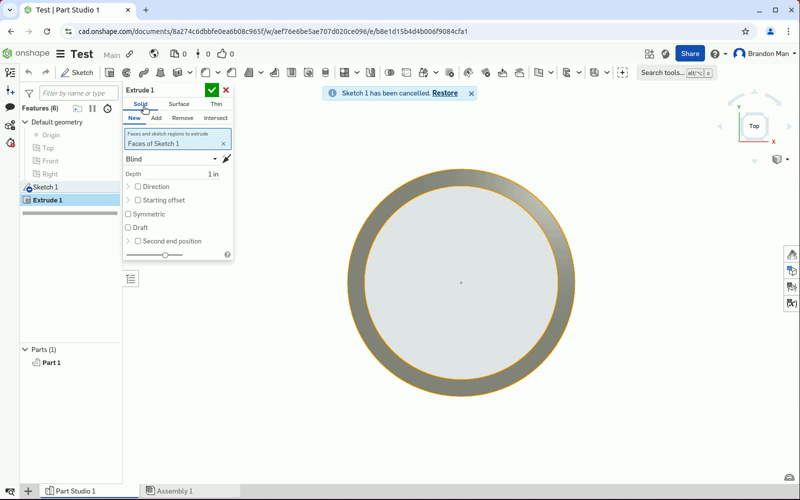
click(143, 106)
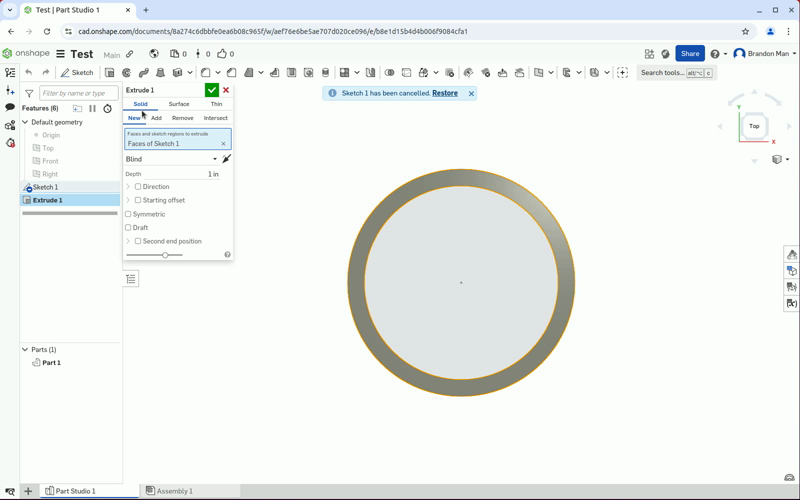
mouse_move(137, 120)
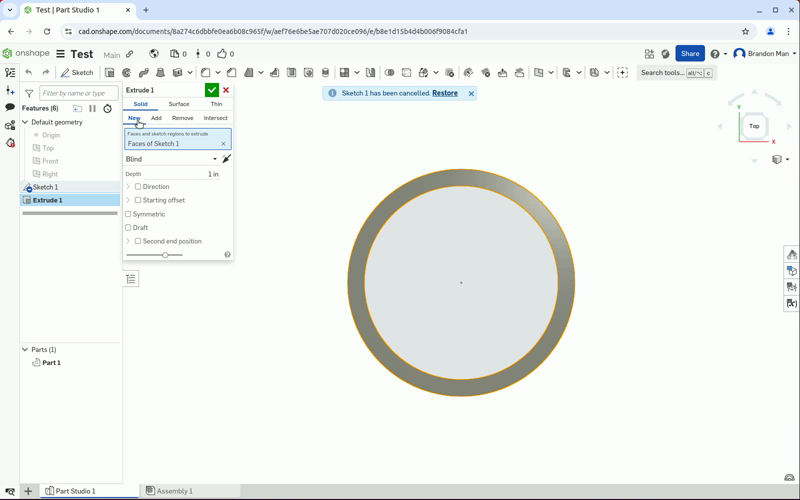
click(137, 120)
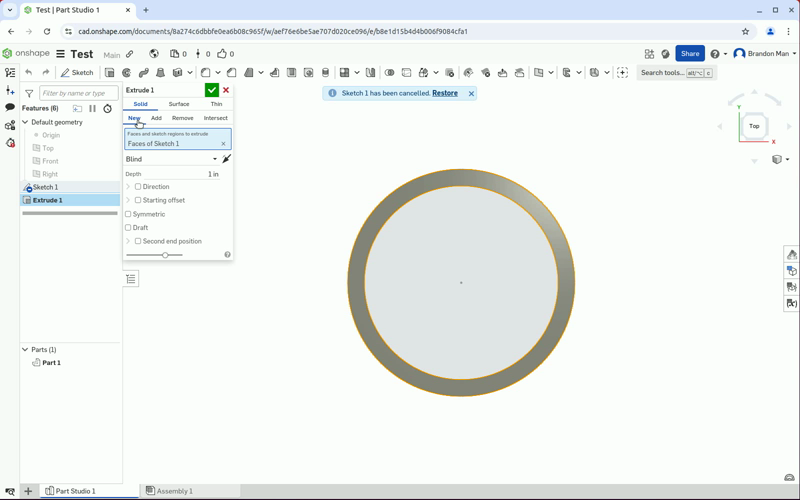
key(tab, 4)
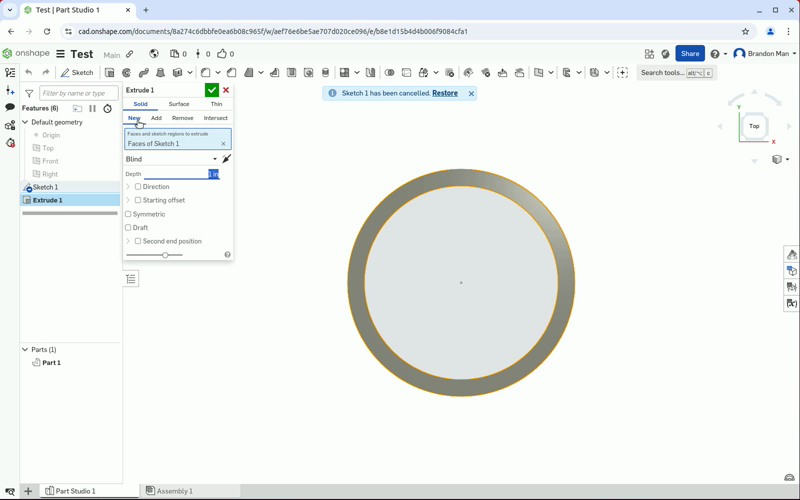
text(4.092)
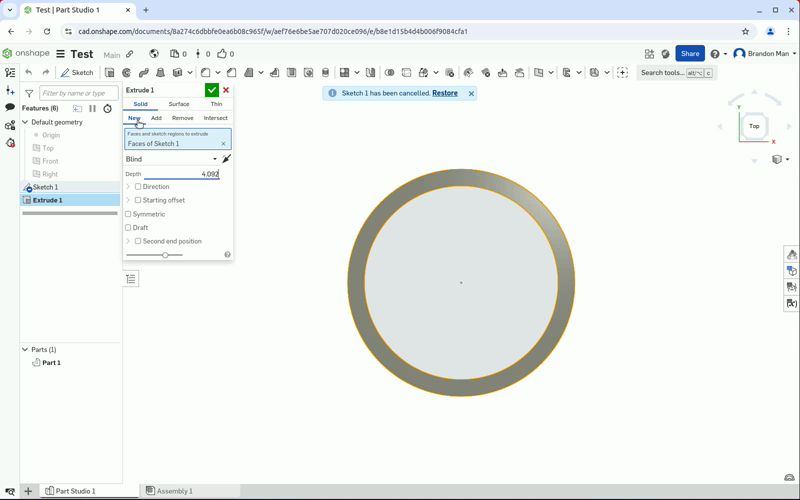
key(enter)
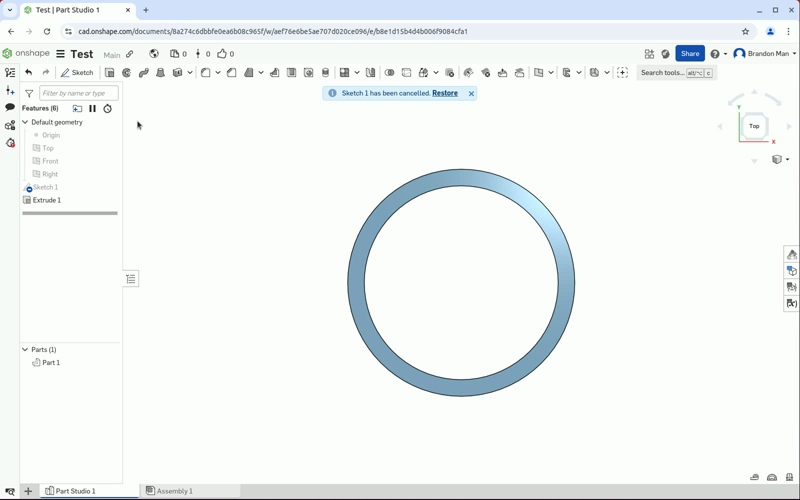
key(shift+h)
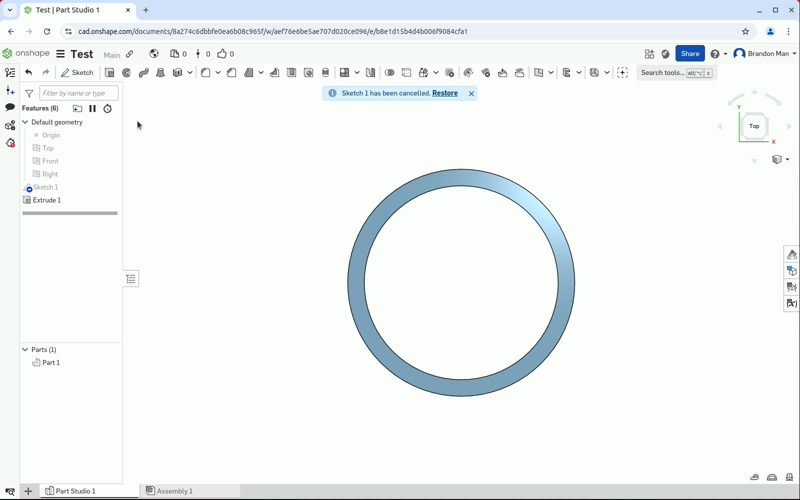
key(shift+h)
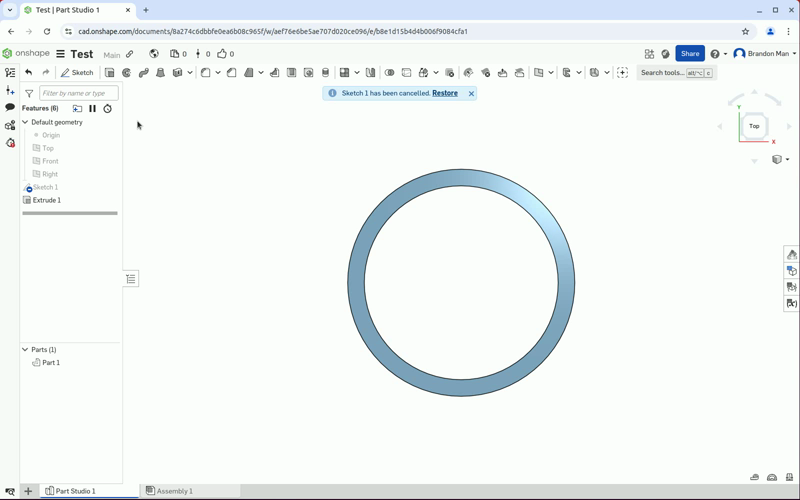
mouse_move(73, 189)
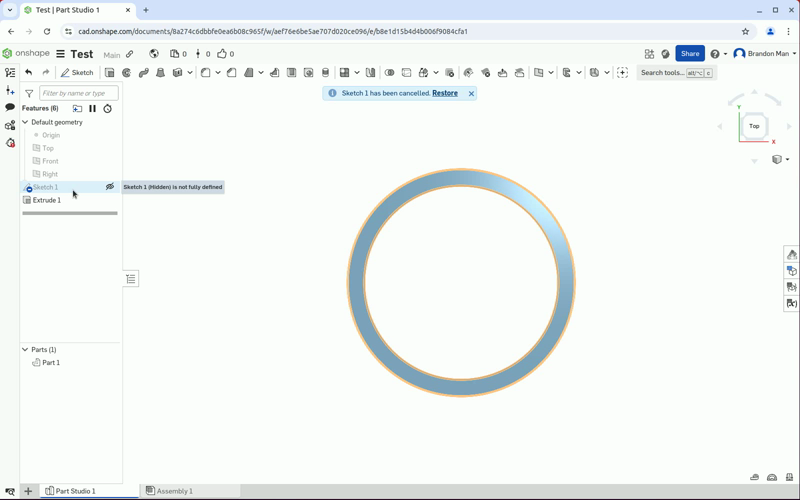
click(73, 189)
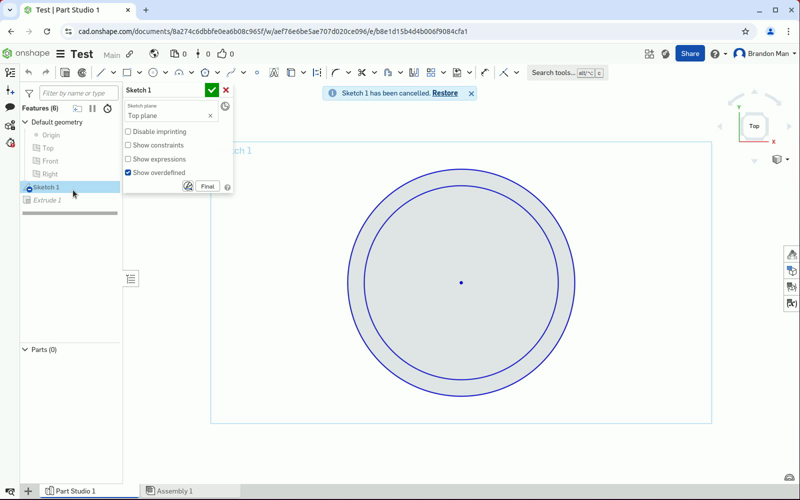
mouse_move(229, 92)
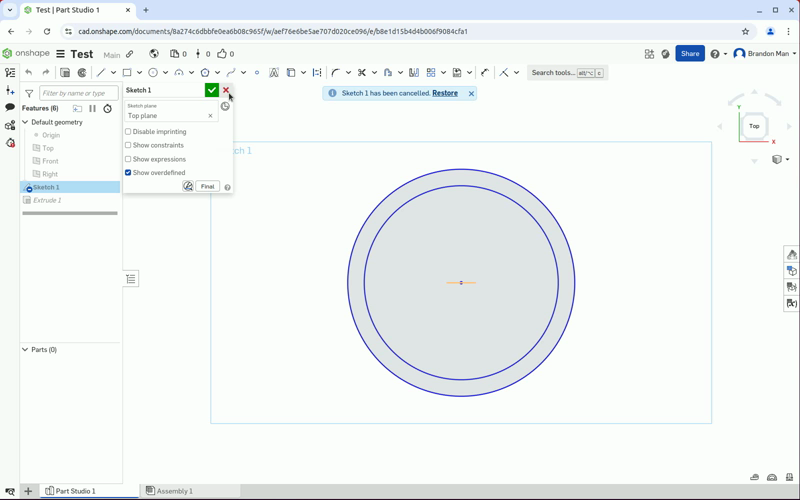
click(229, 92)
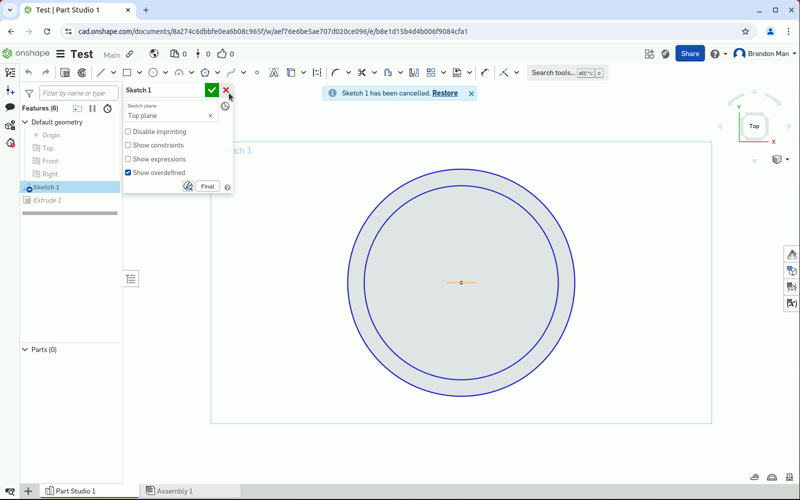
key(shift+s)
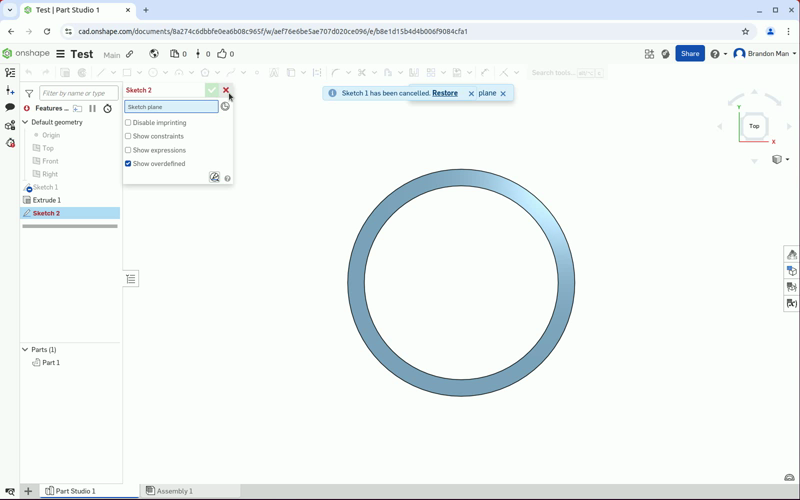
mouse_move(73, 150)
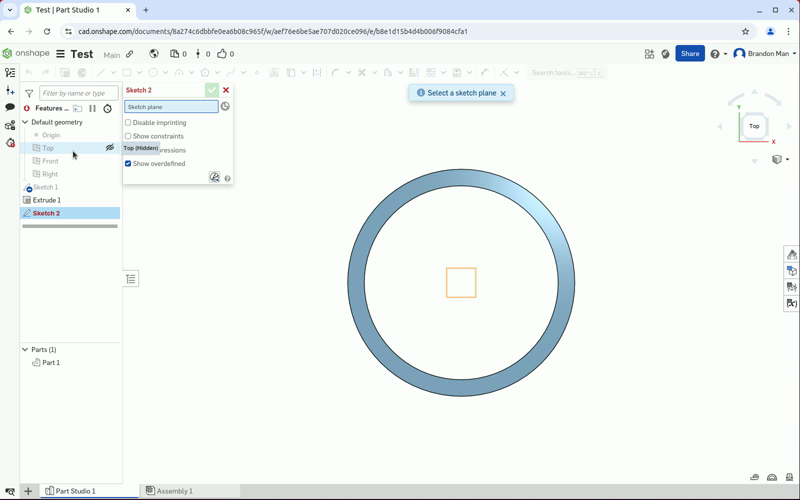
click(73, 150)
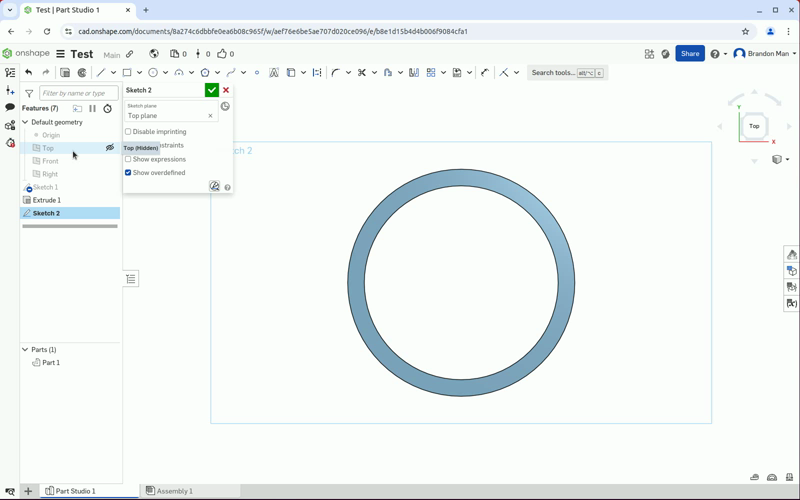
mouse_move(73, 352)
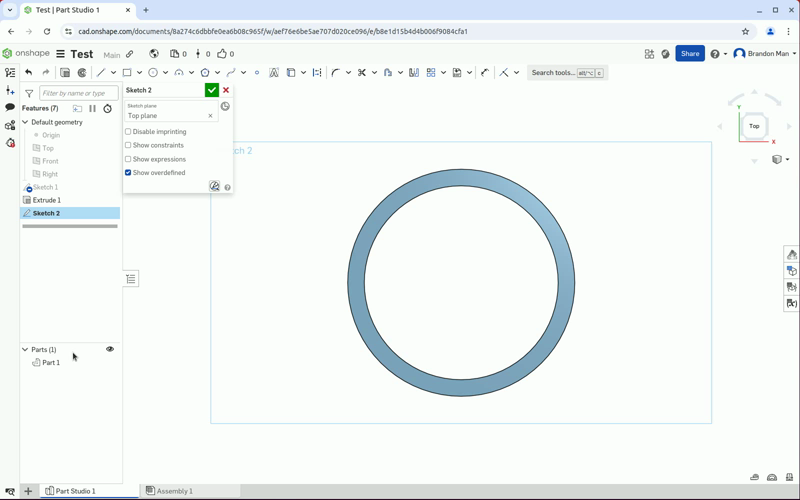
key(y)
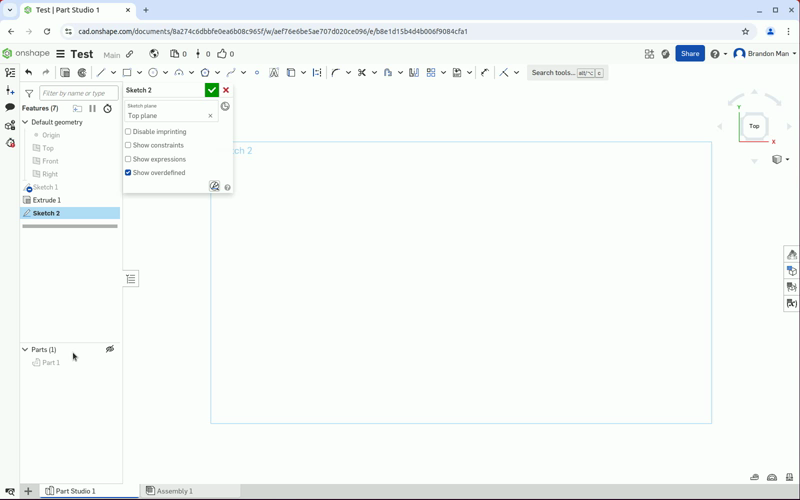
key(c)
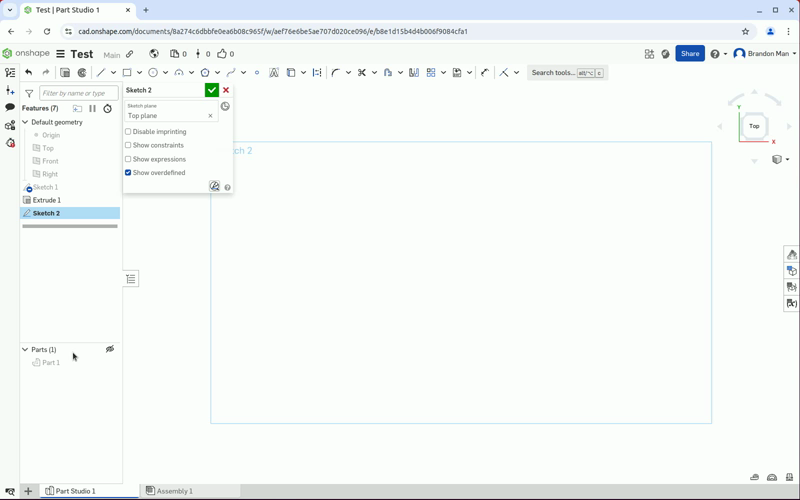
key_down(shift)
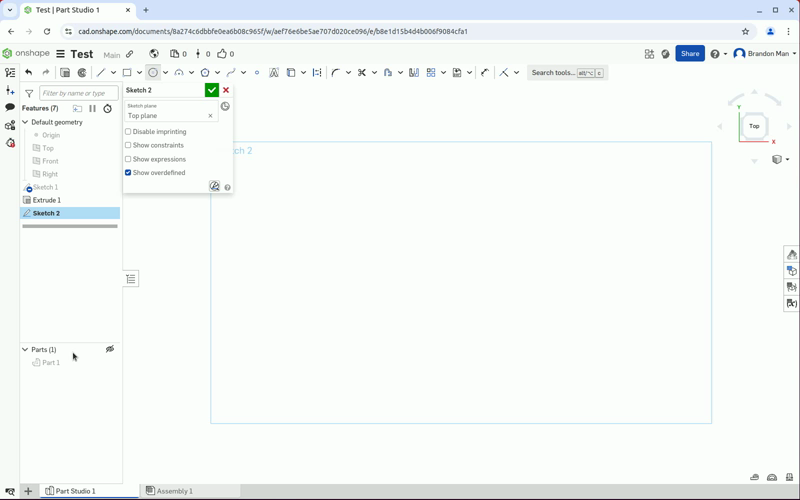
mouse_move(461, 282)
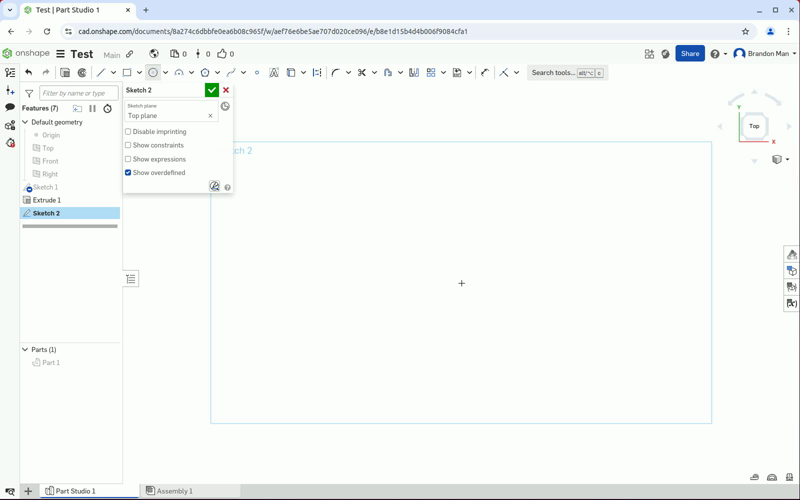
click(461, 282)
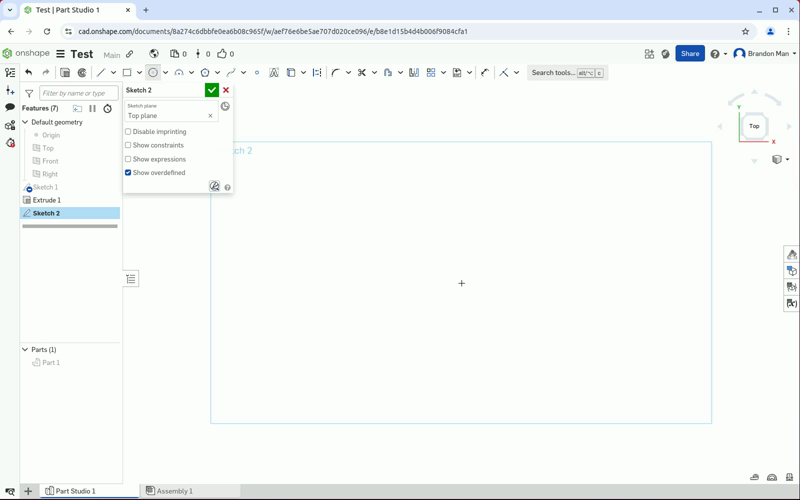
key_up(shift)
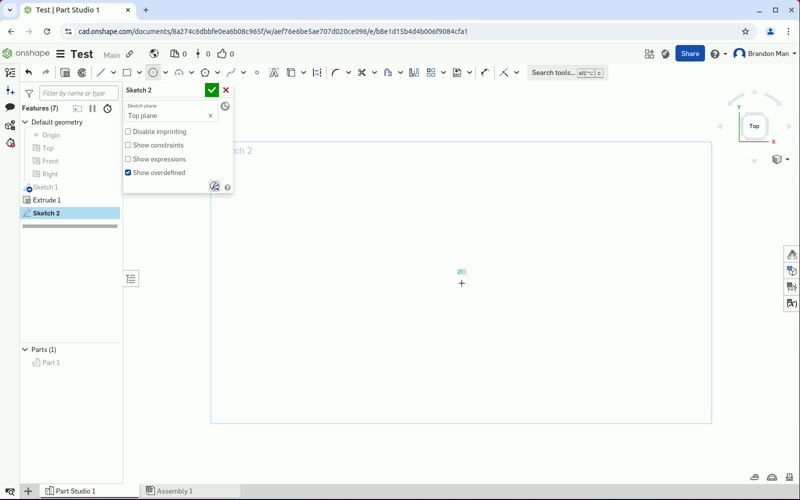
mouse_move(560, 282)
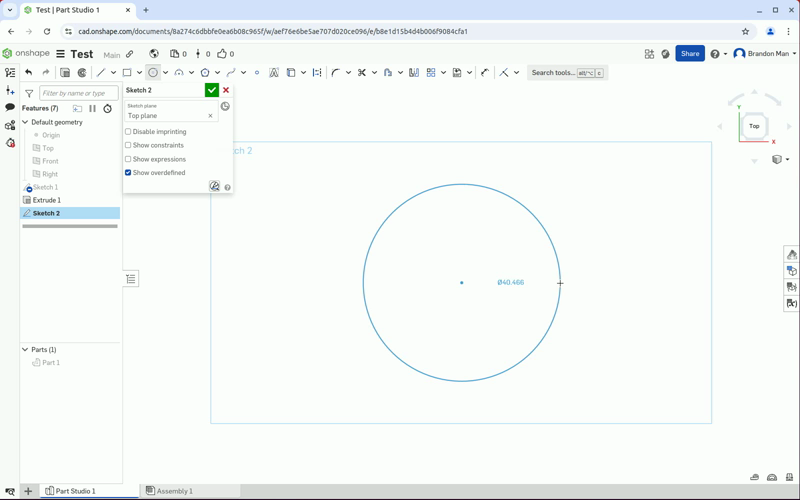
click(560, 282)
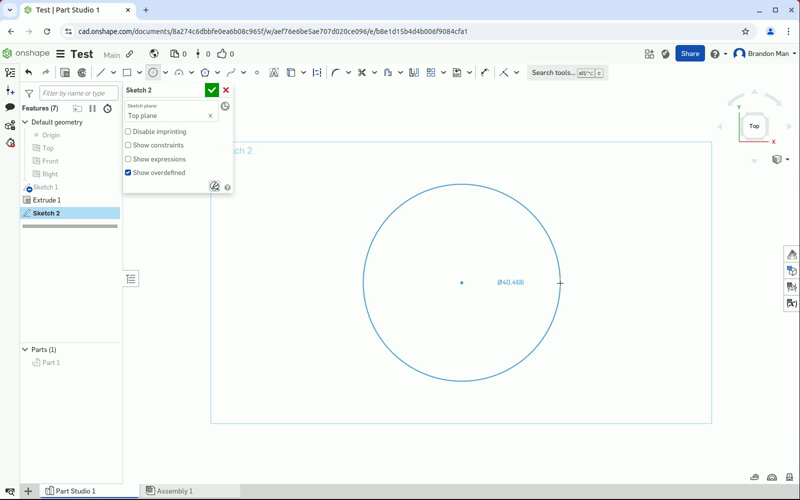
key(esc)
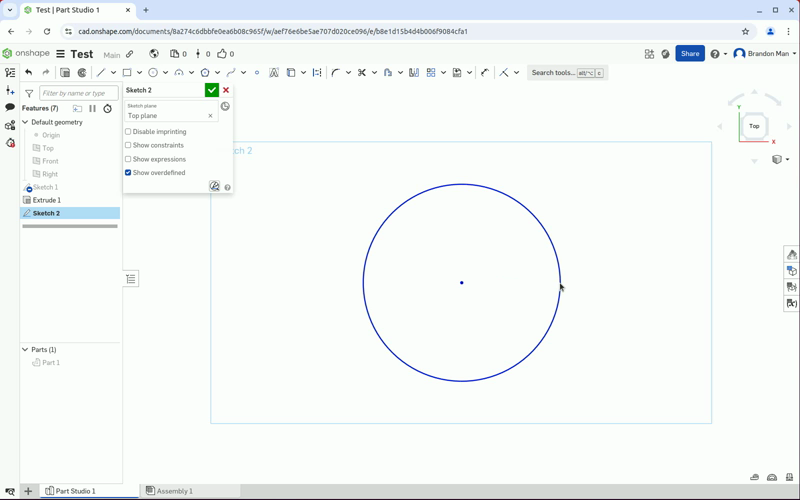
key(c)
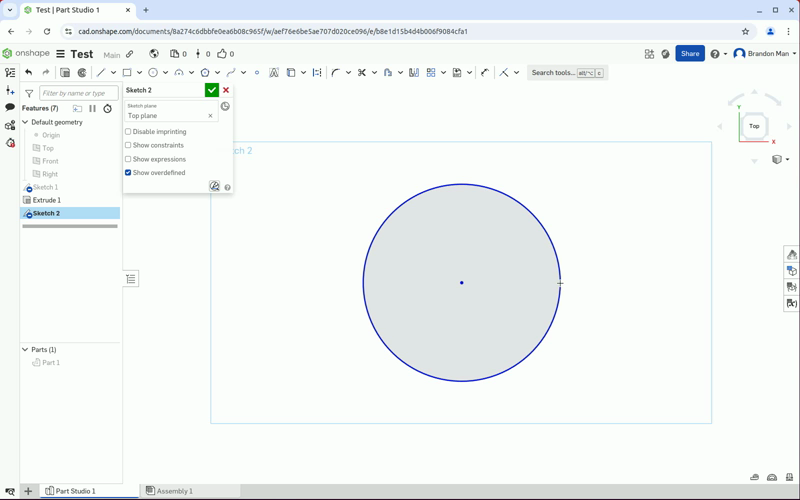
key_down(shift)
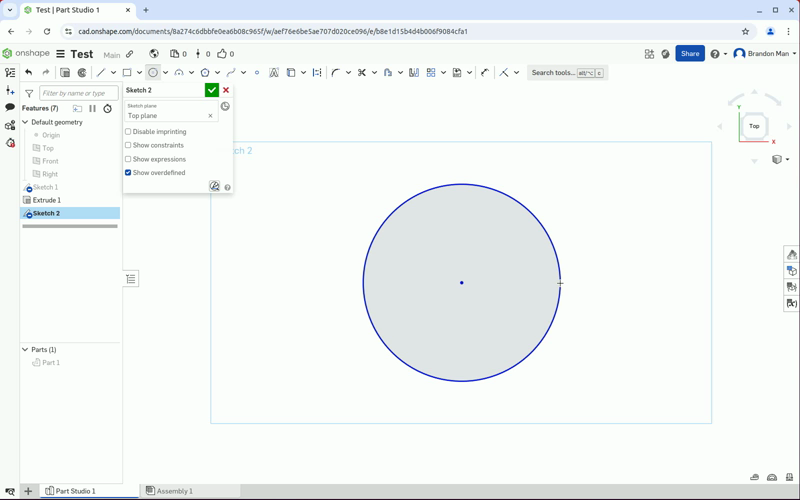
mouse_move(461, 282)
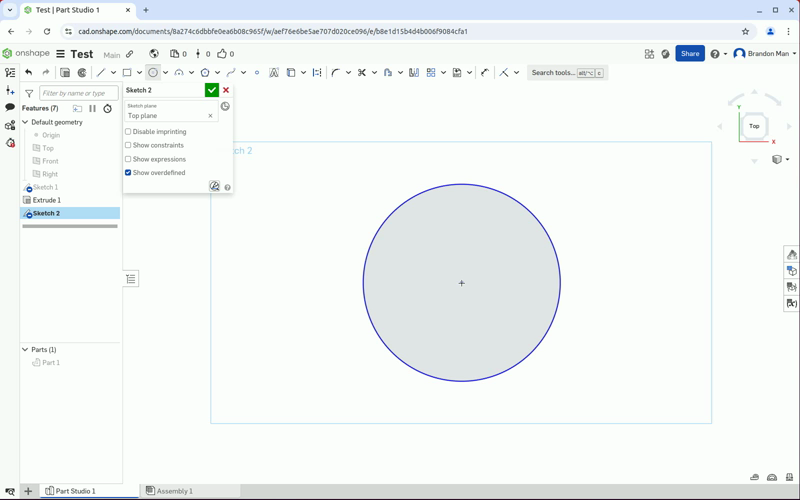
click(461, 282)
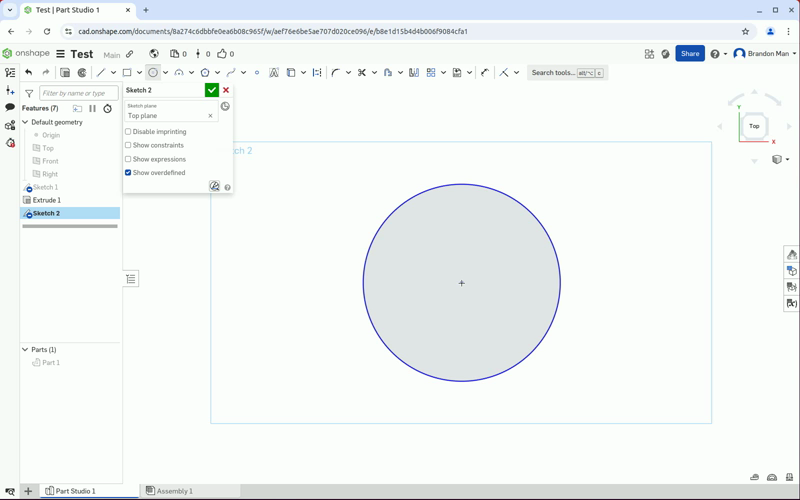
key_up(shift)
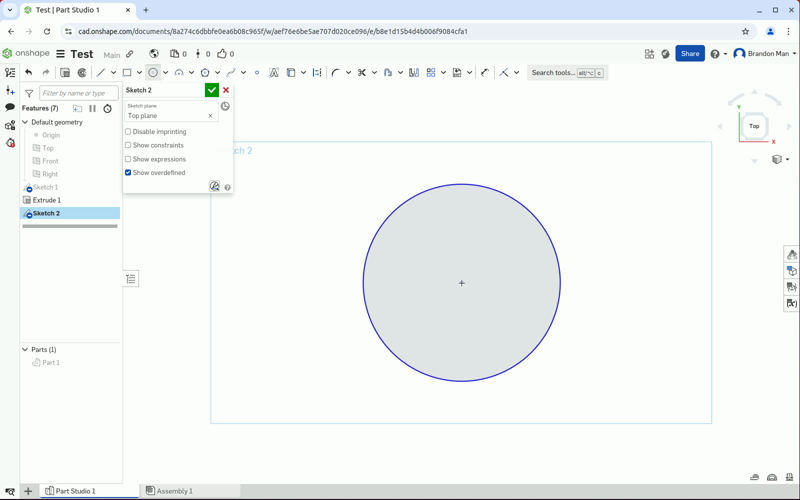
mouse_move(490, 282)
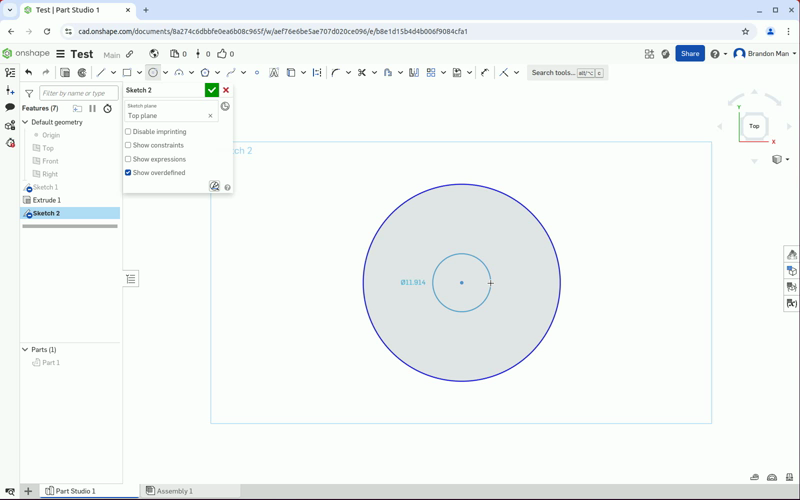
click(490, 282)
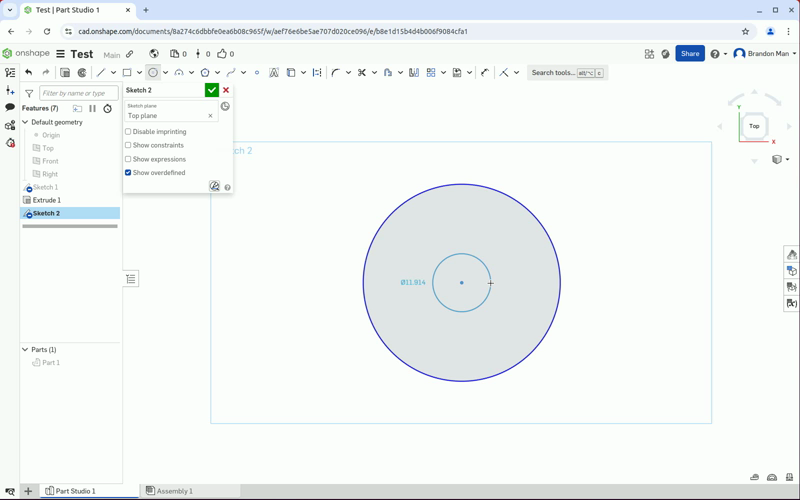
key(esc)
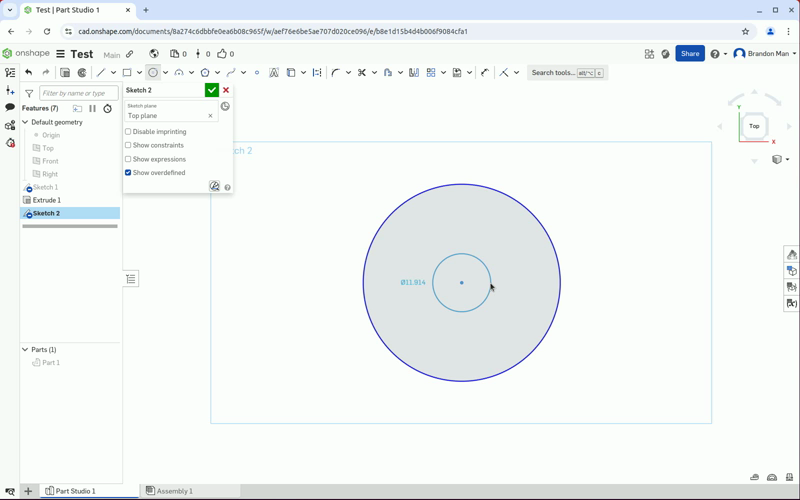
mouse_move(395, 304)
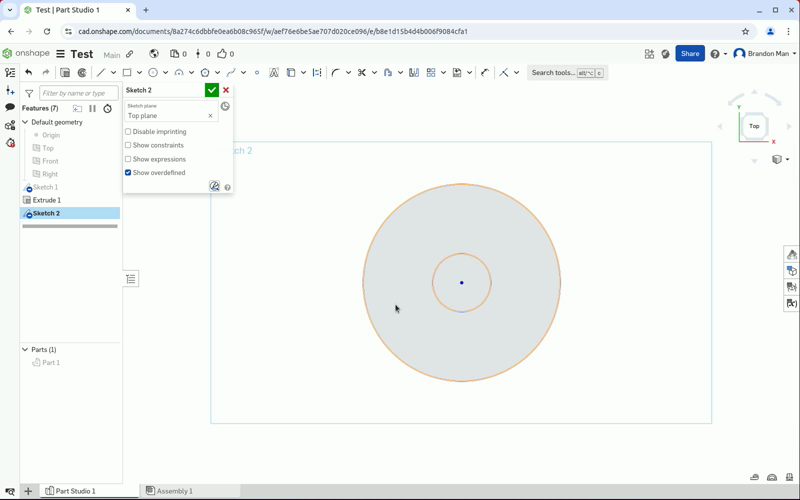
click(395, 304)
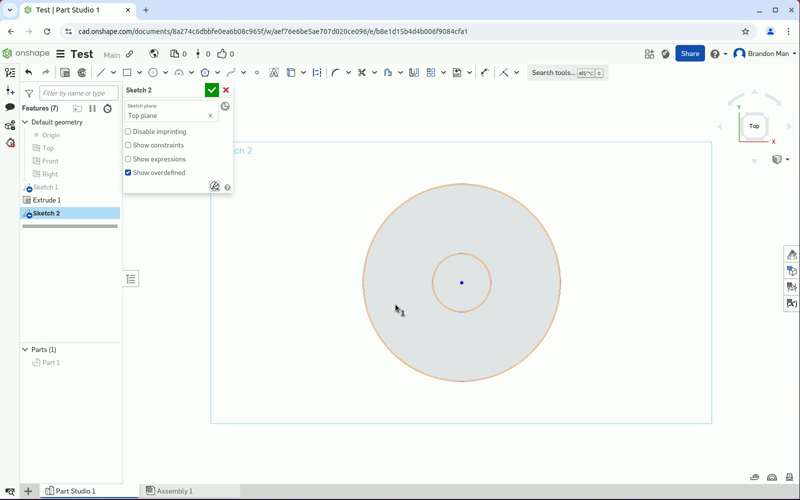
mouse_move(73, 352)
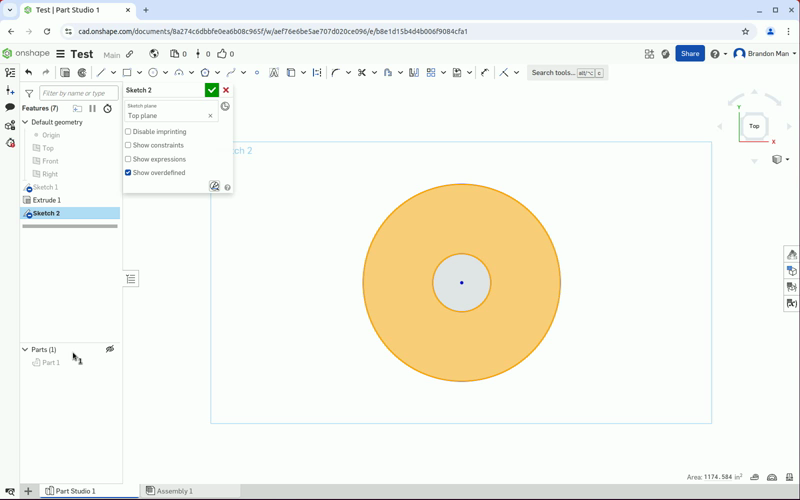
key(shift+y)
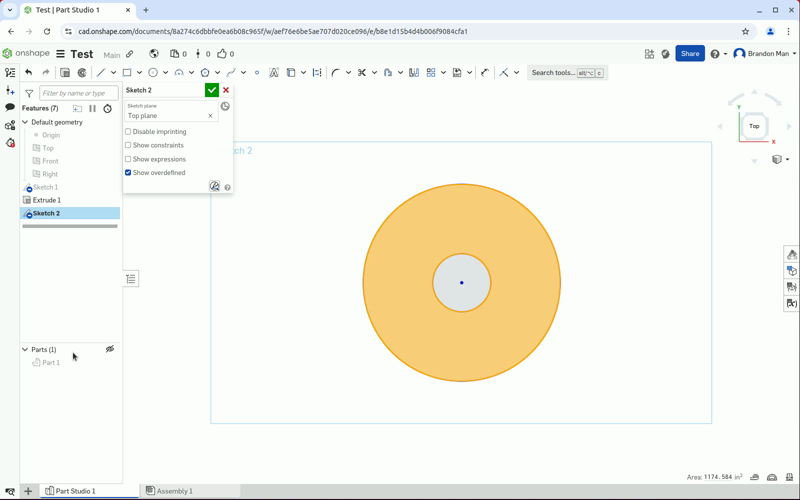
key(shift+e)
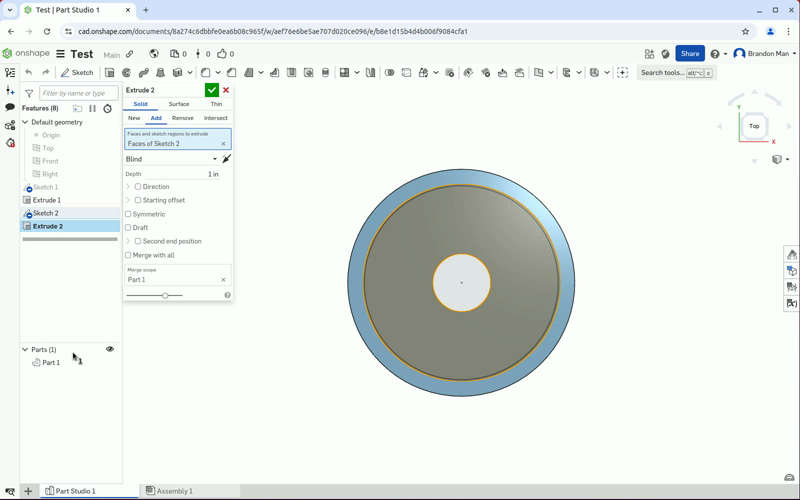
mouse_move(143, 106)
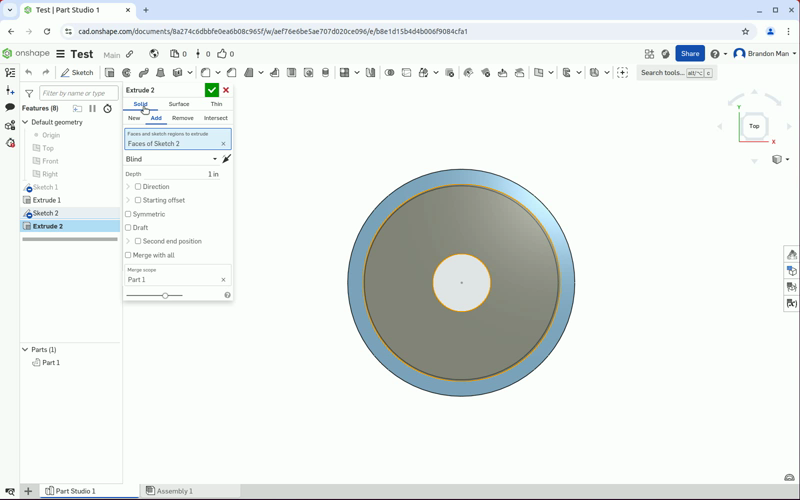
click(143, 106)
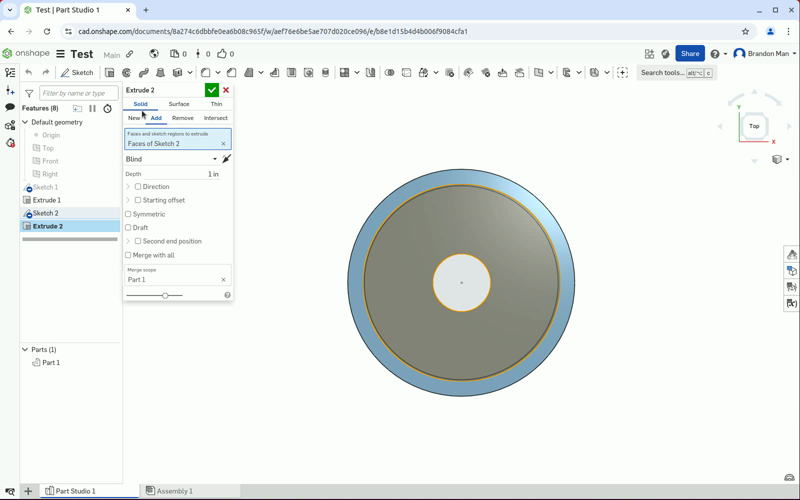
mouse_move(137, 120)
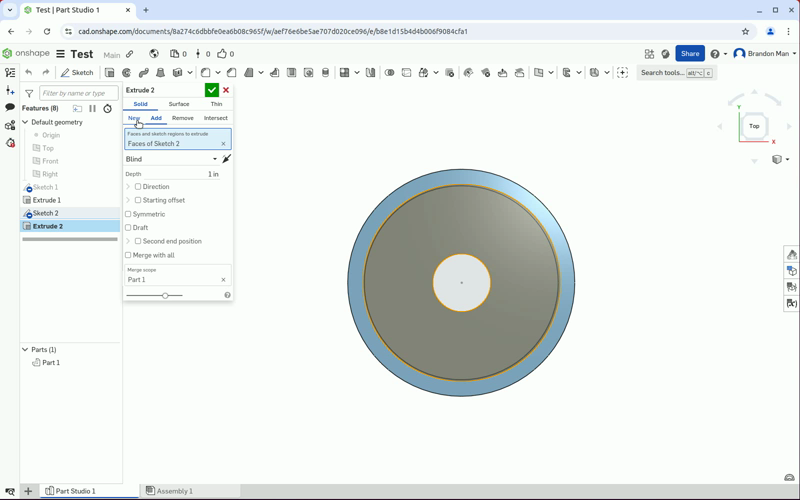
click(137, 120)
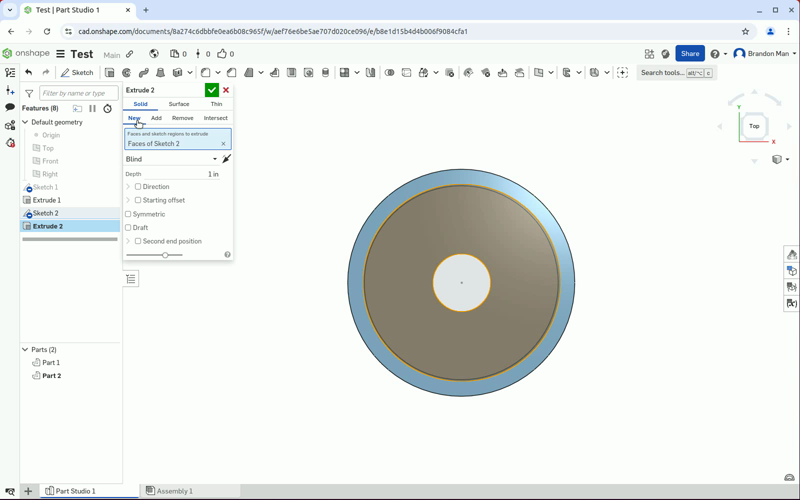
key(tab, 4)
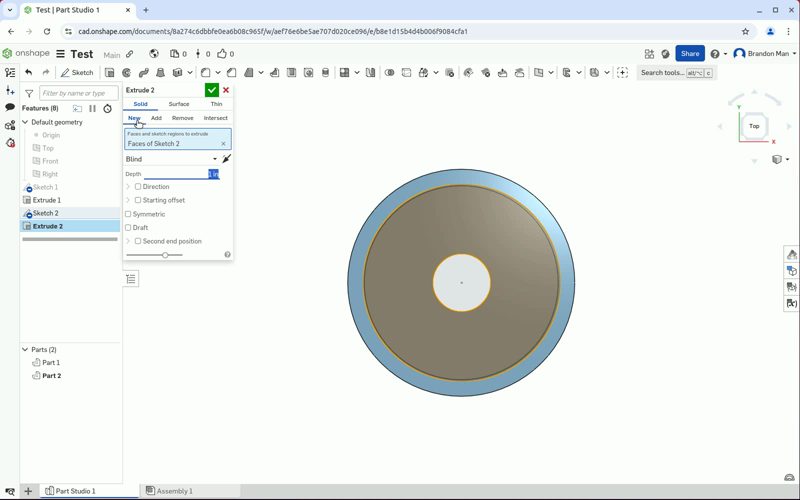
text(16.128)
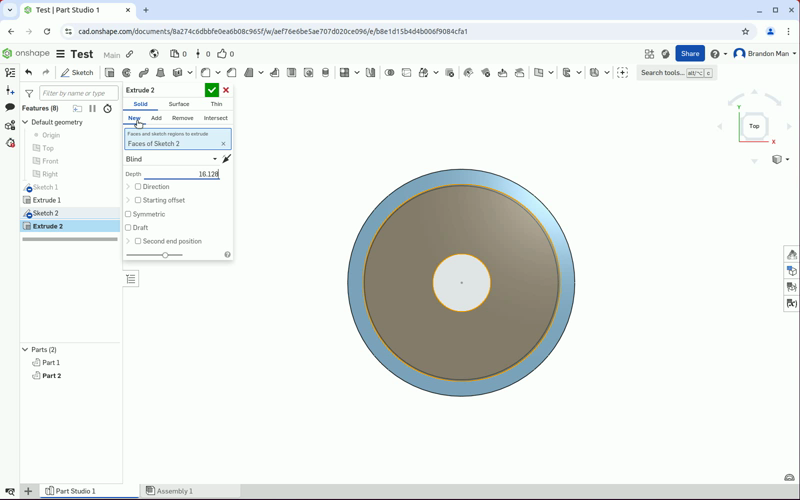
key(enter)
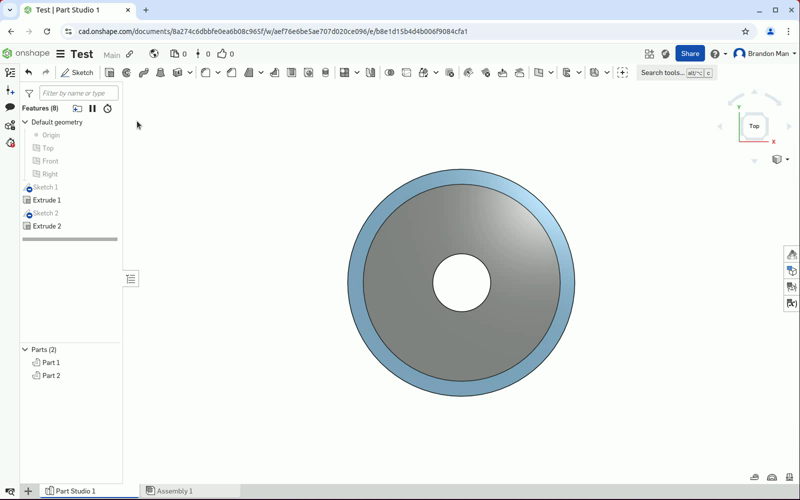
key(shift+h)
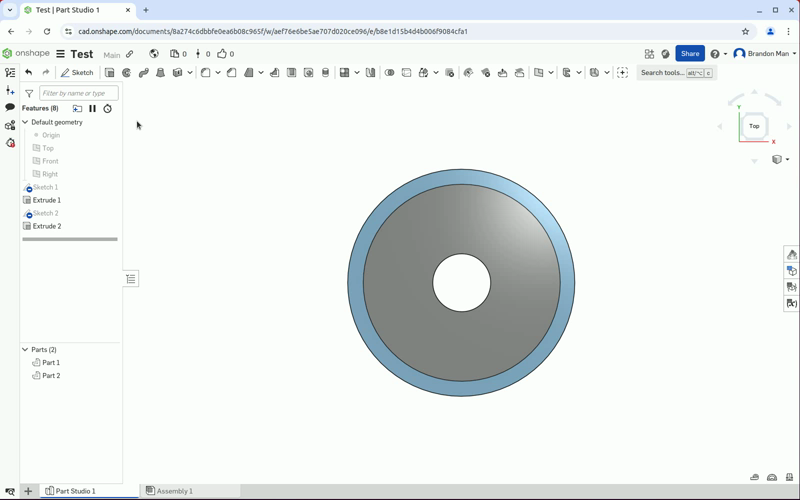
key(shift+h)
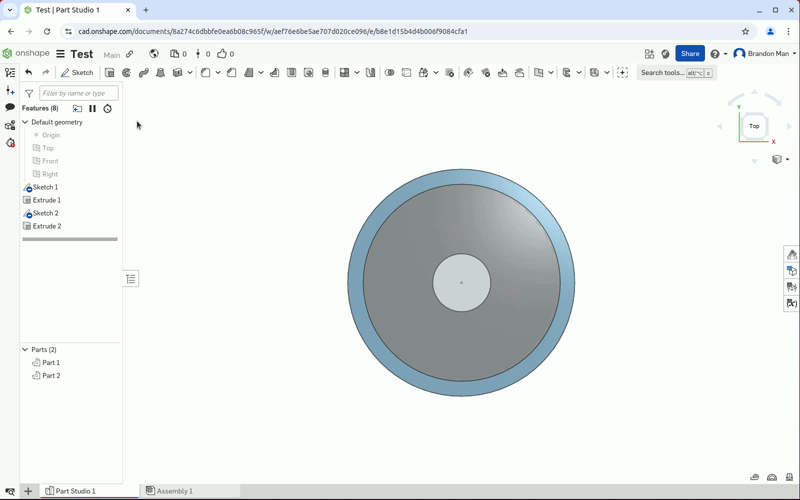
key(shift+7)
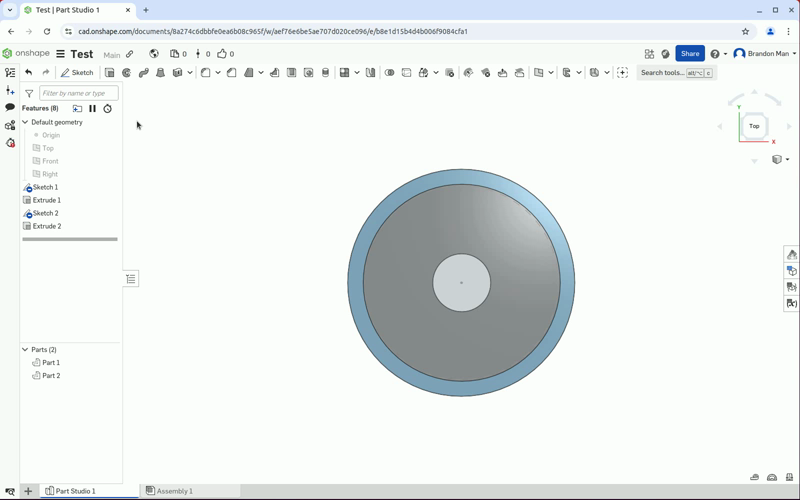
key(up, 3)
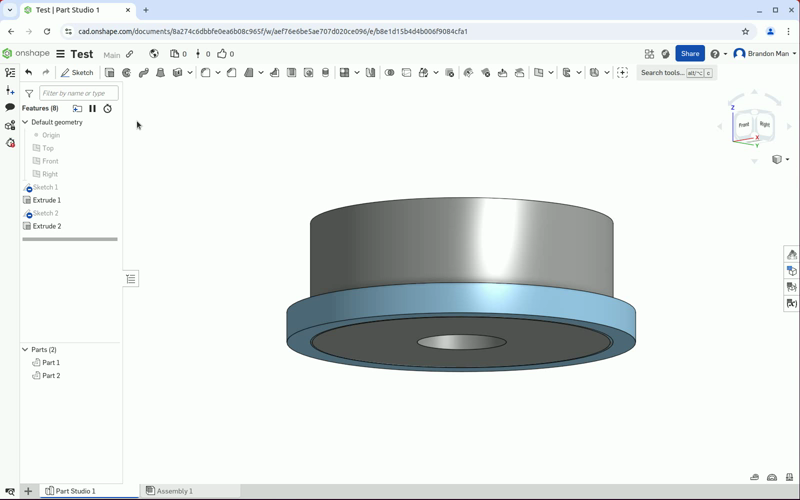
key(left, 3)
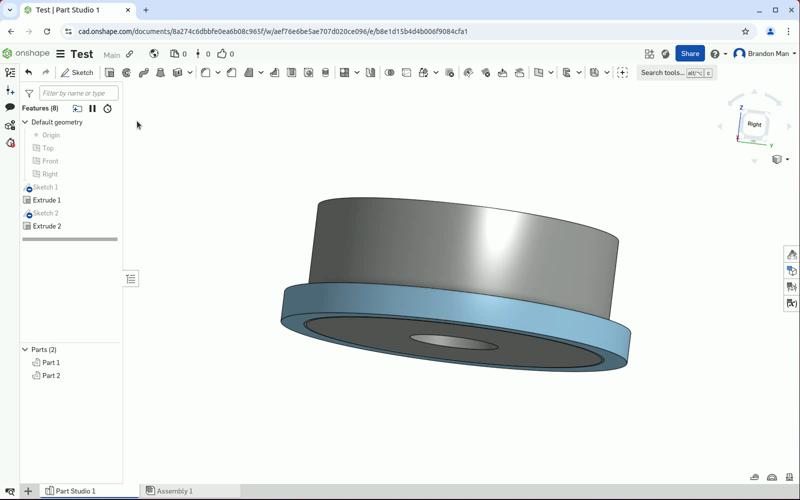
key(right, 3)
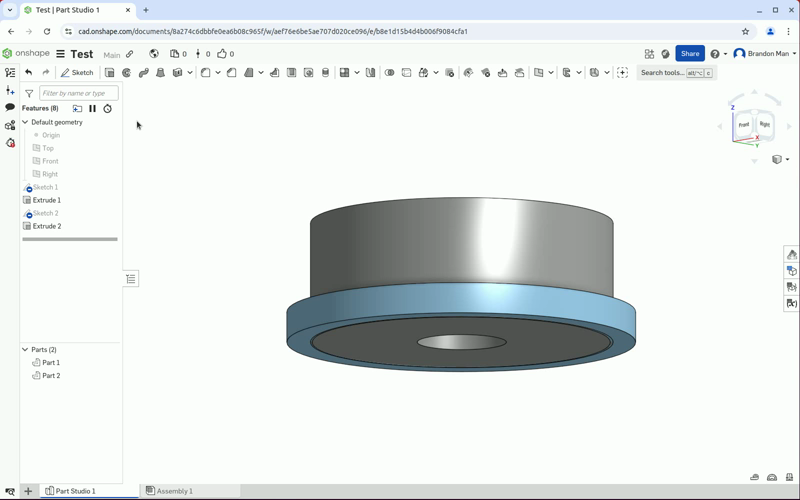
key(down, 3)
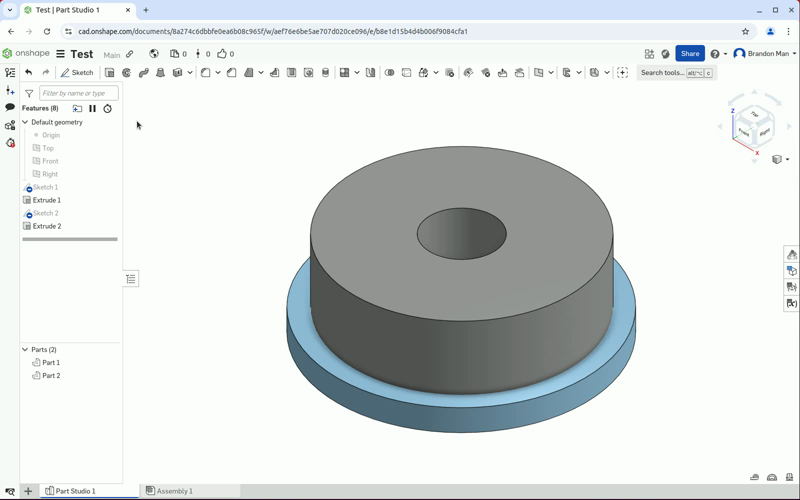
mouse_move(73, 189)
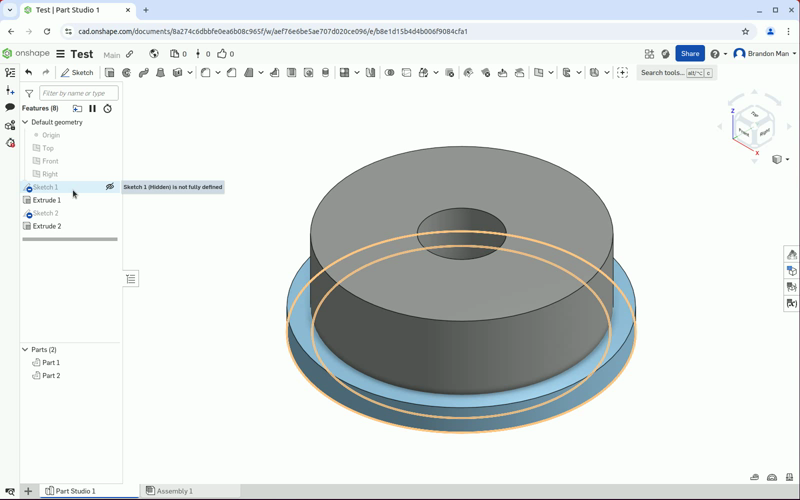
click(73, 189)